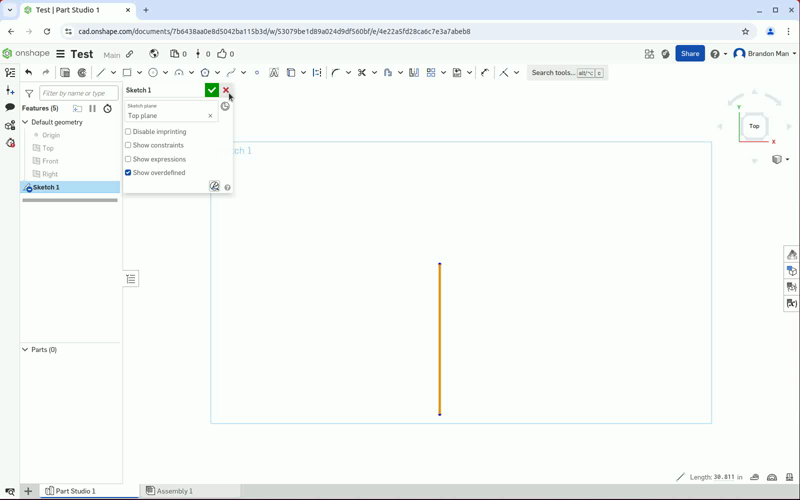
key(shift+h)
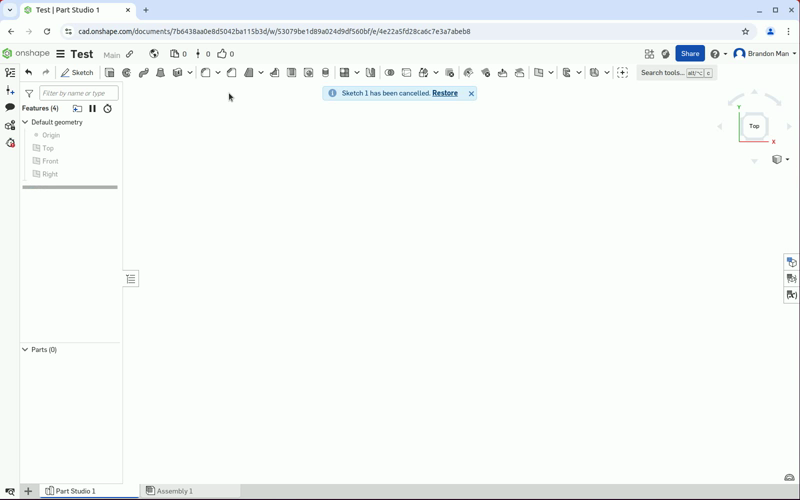
mouse_move(73, 352)
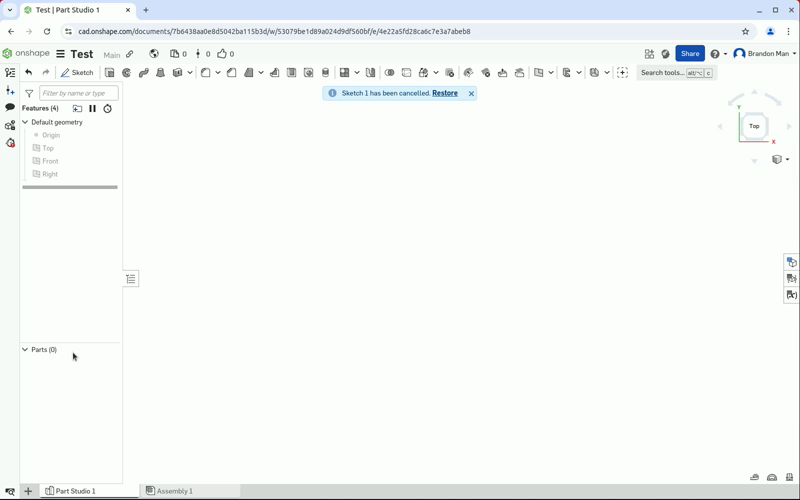
key(y)
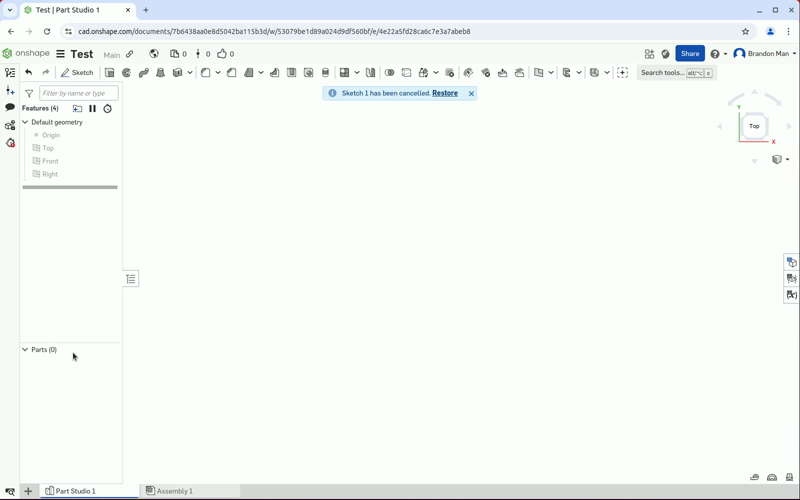
key(shift+p)
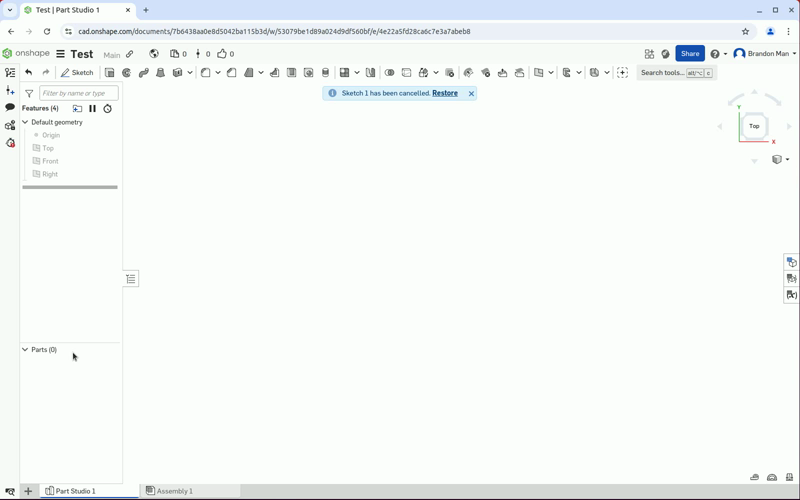
key(space)
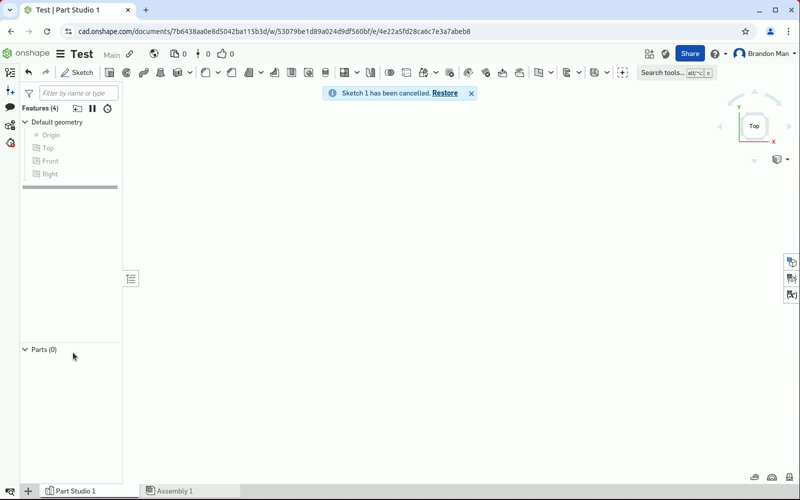
key_down(shift)
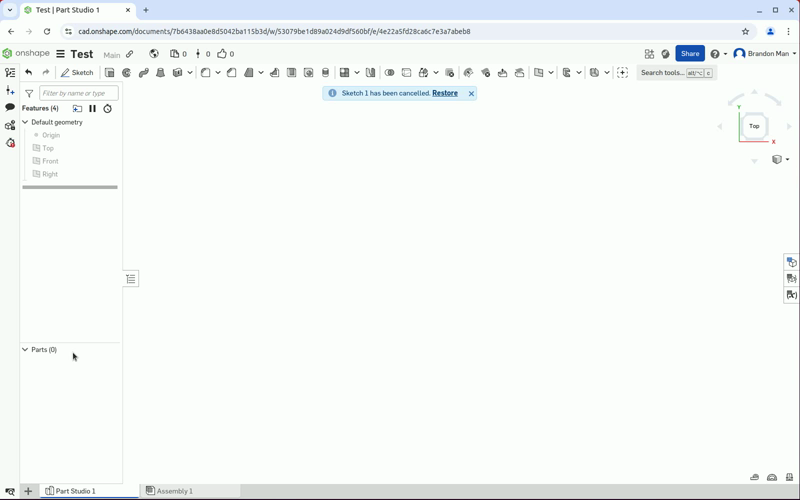
key(up)
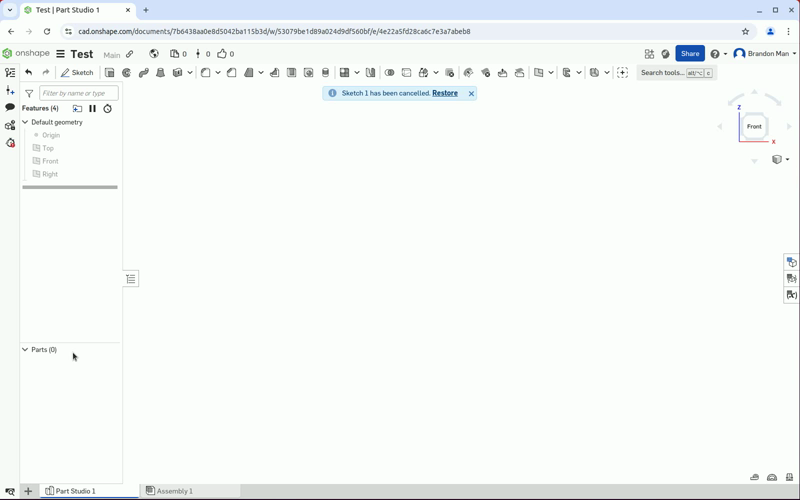
key_up(shift)
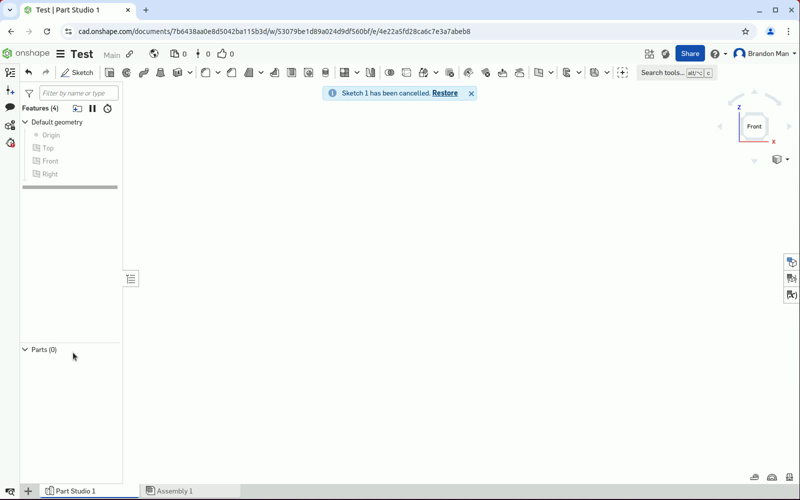
mouse_move(73, 352)
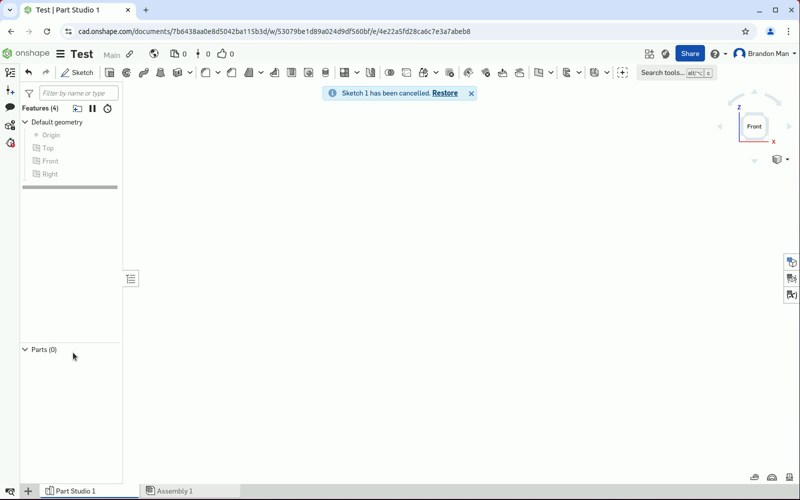
key(shift+y)
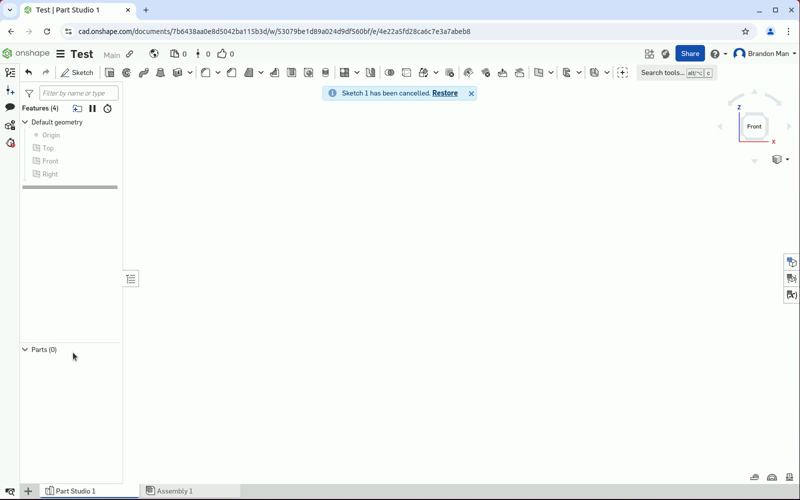
key(shift+s)
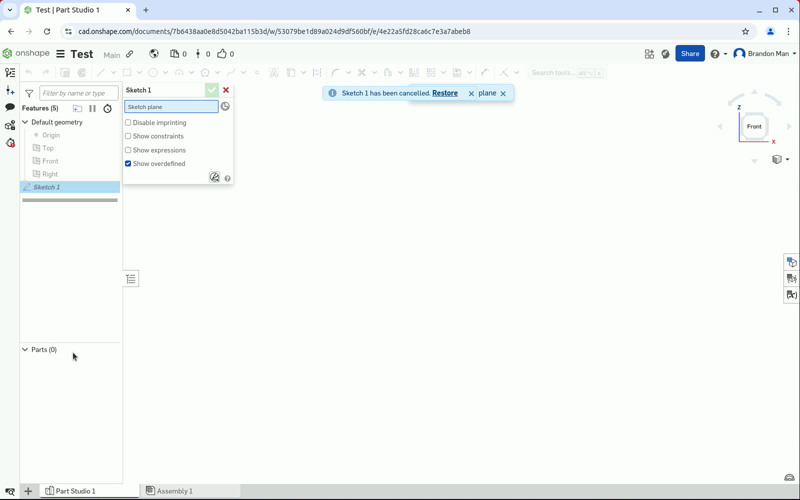
mouse_move(73, 163)
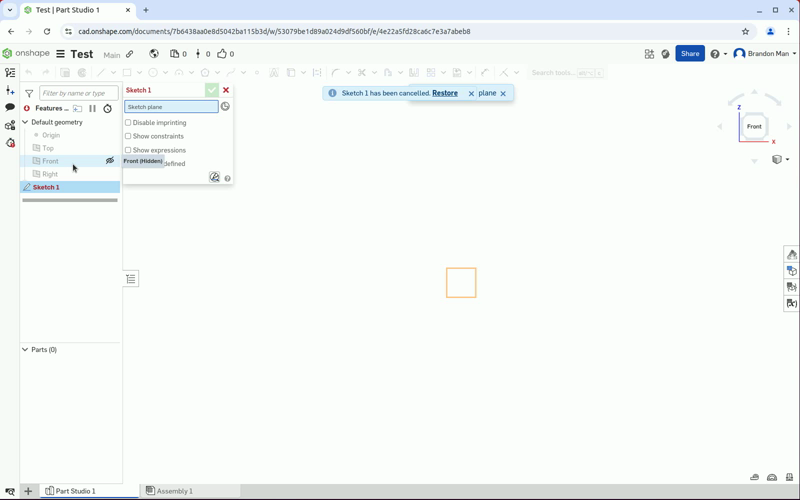
click(73, 163)
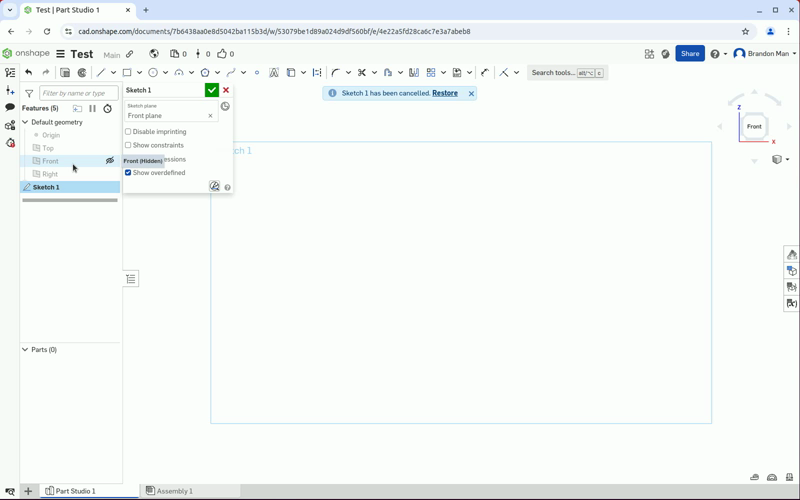
mouse_move(73, 352)
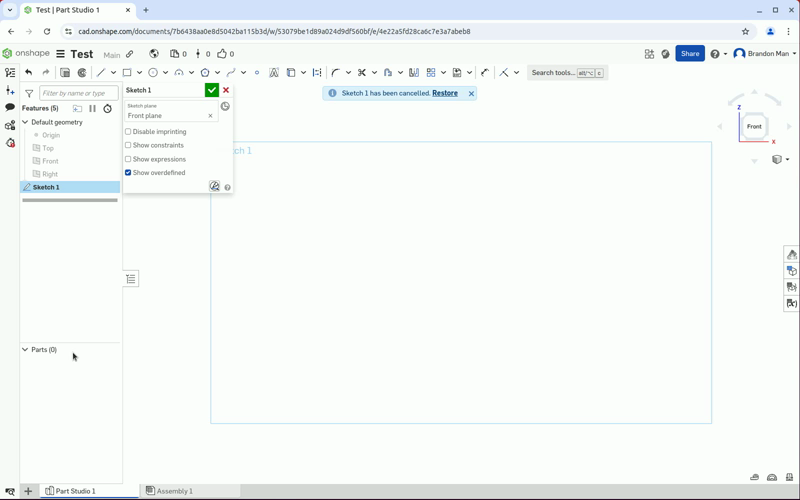
key(y)
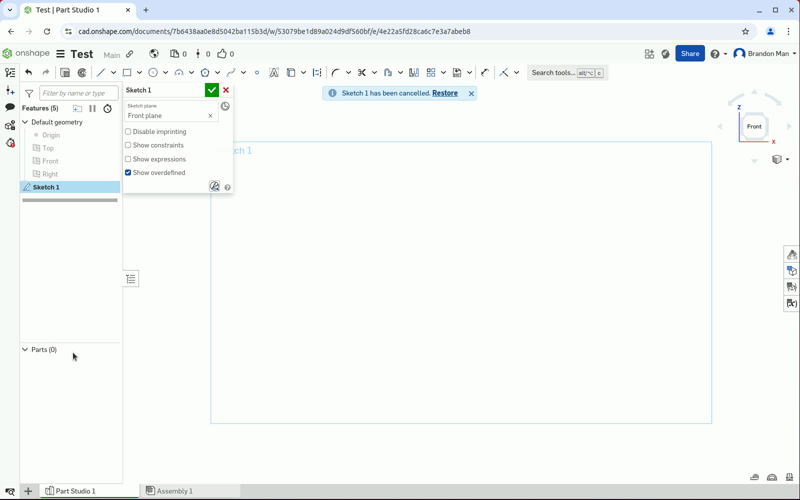
key(c)
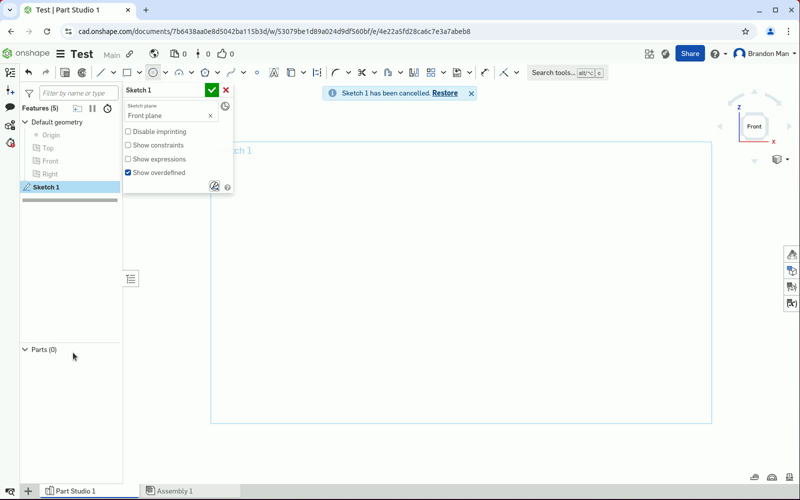
key_down(shift)
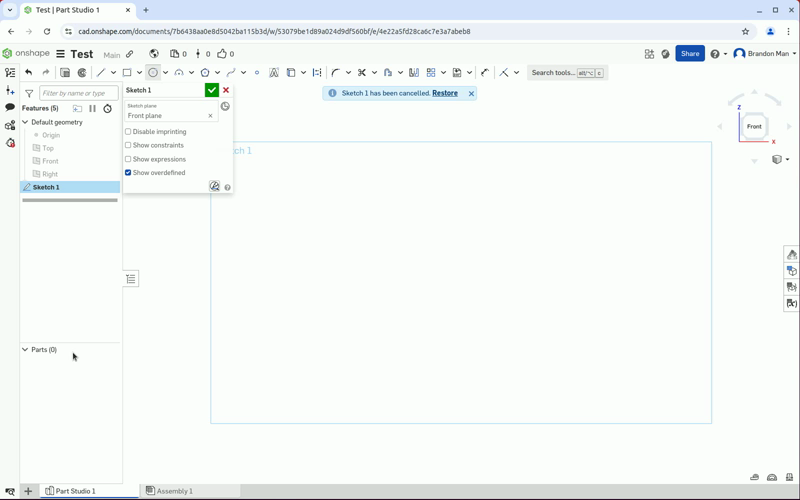
mouse_move(461, 282)
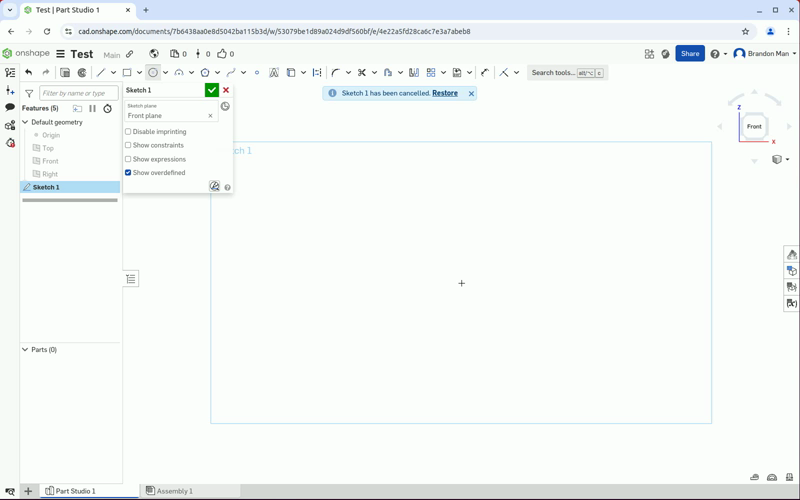
click(461, 282)
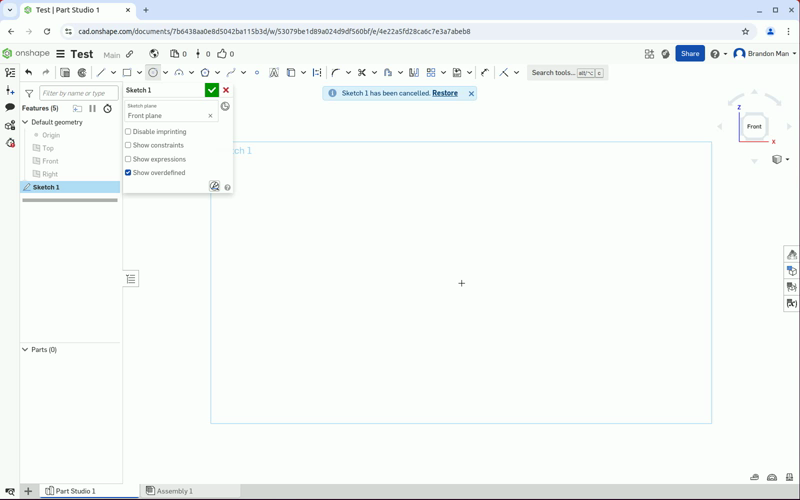
key_up(shift)
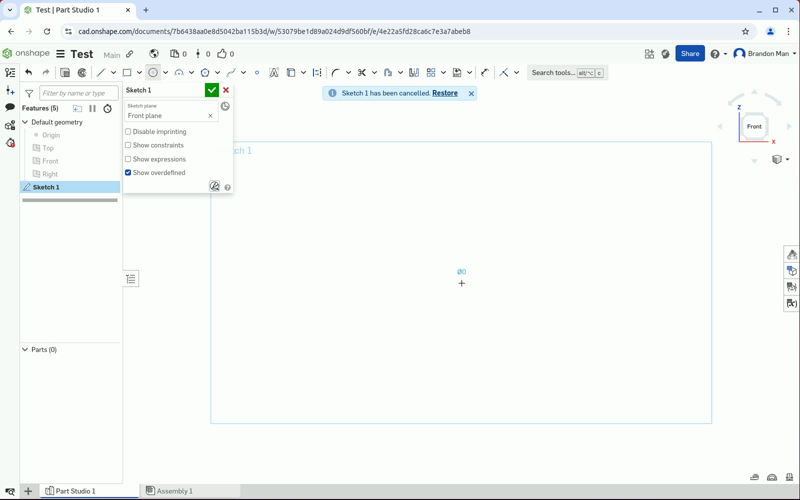
mouse_move(517, 282)
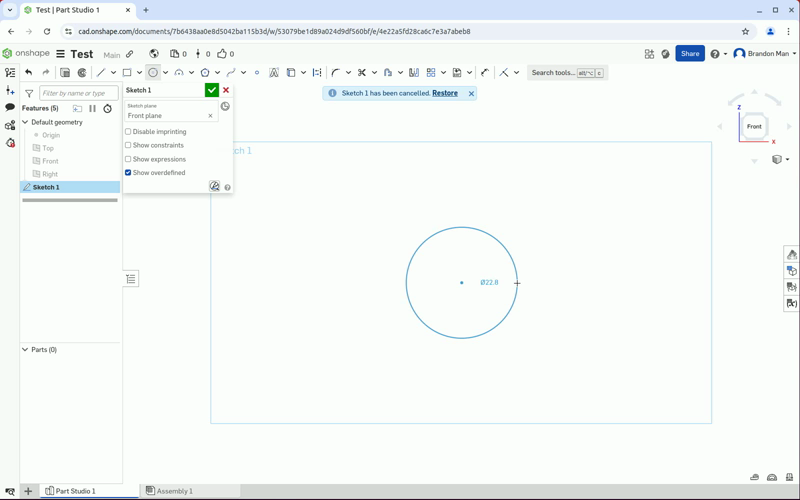
click(517, 282)
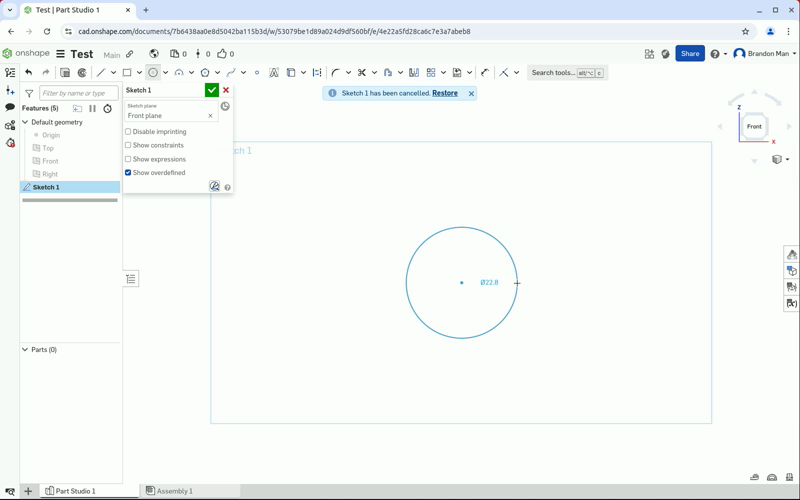
key(esc)
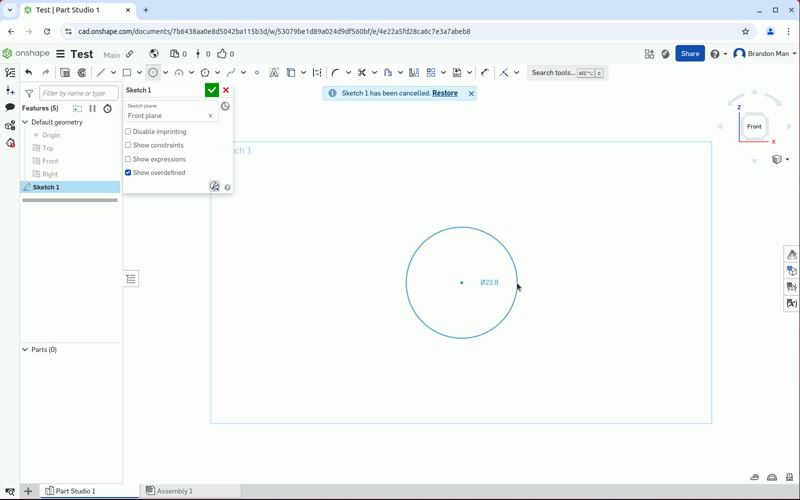
mouse_move(494, 295)
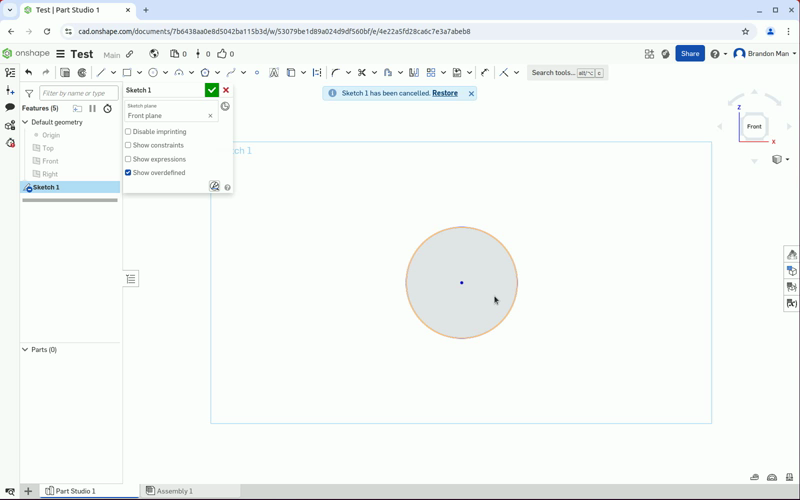
click(494, 295)
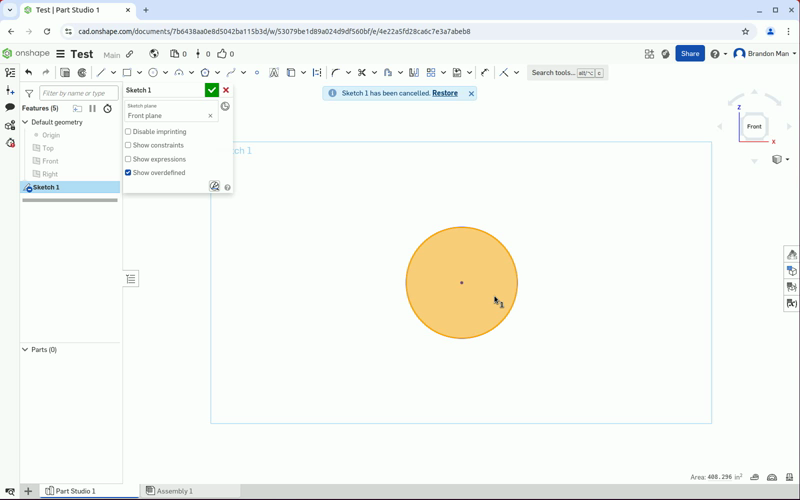
mouse_move(73, 352)
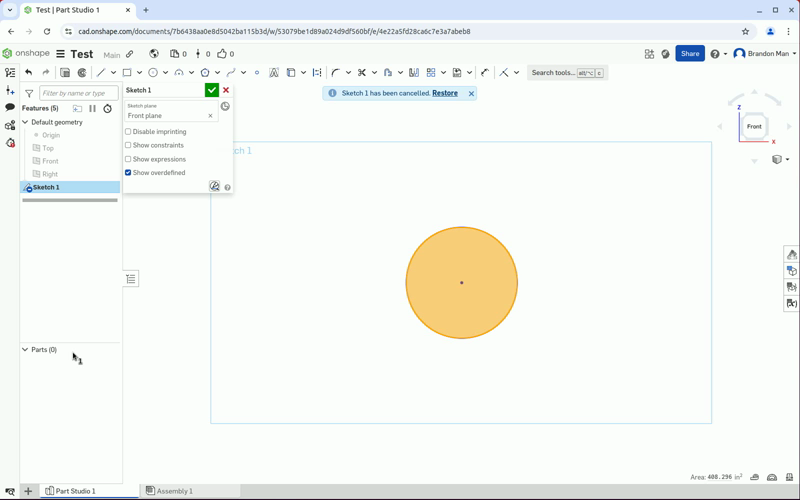
key(shift+y)
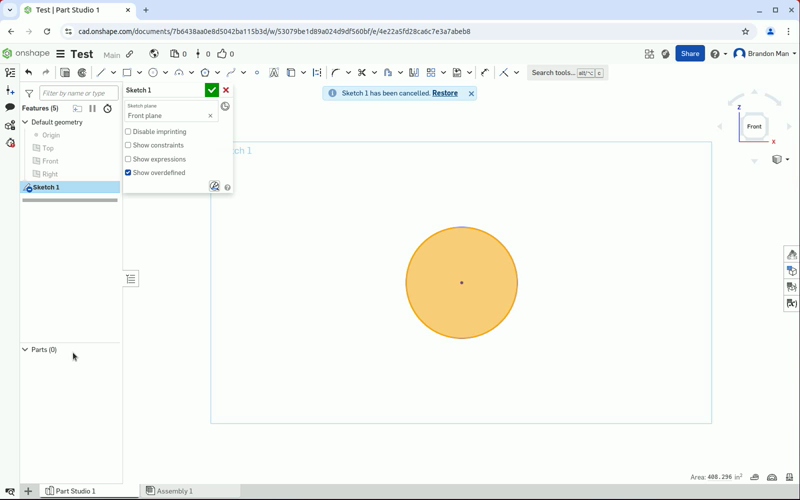
key(shift+e)
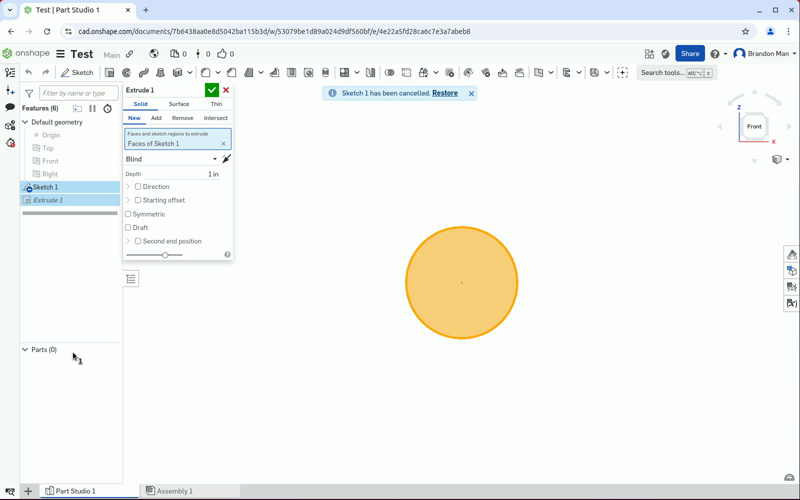
mouse_move(143, 106)
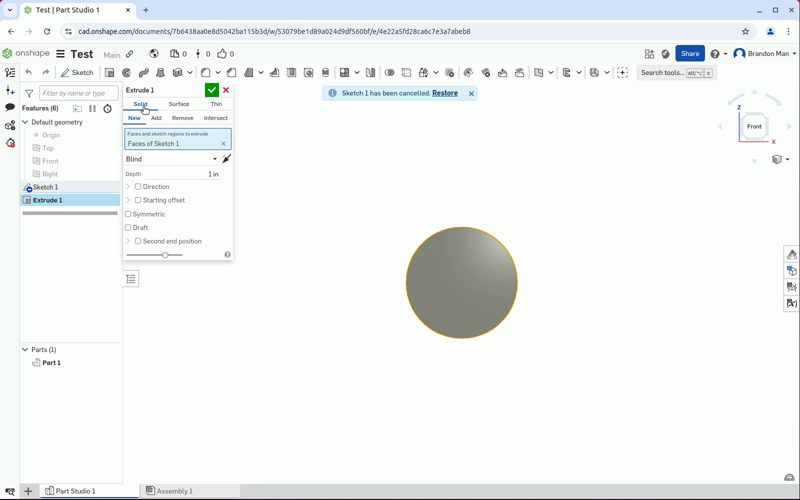
click(143, 106)
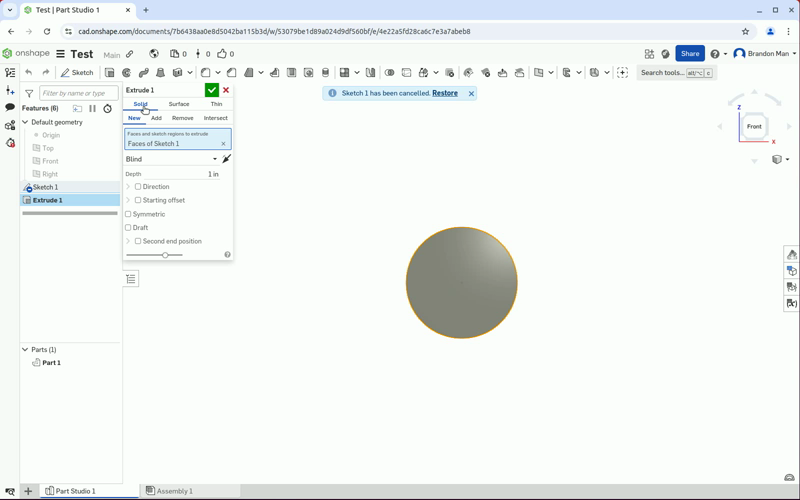
mouse_move(137, 120)
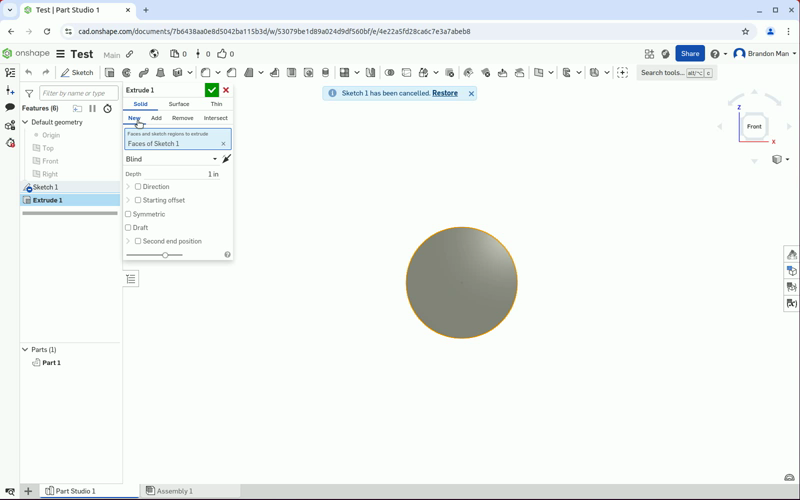
click(137, 120)
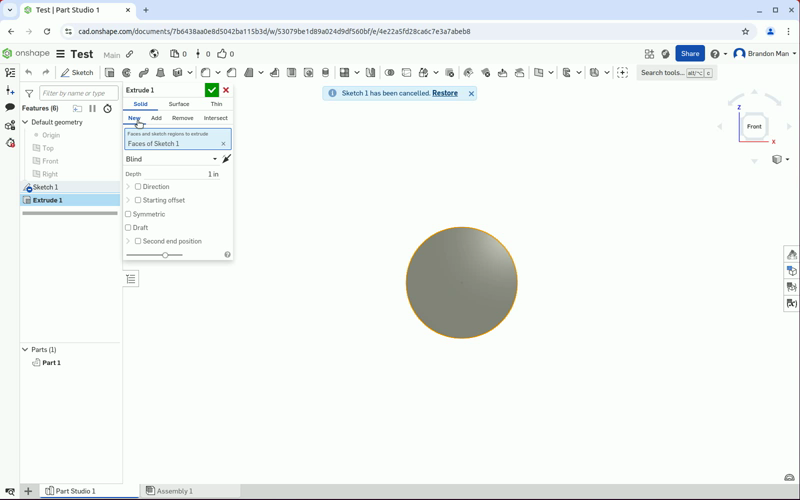
key(tab, 4)
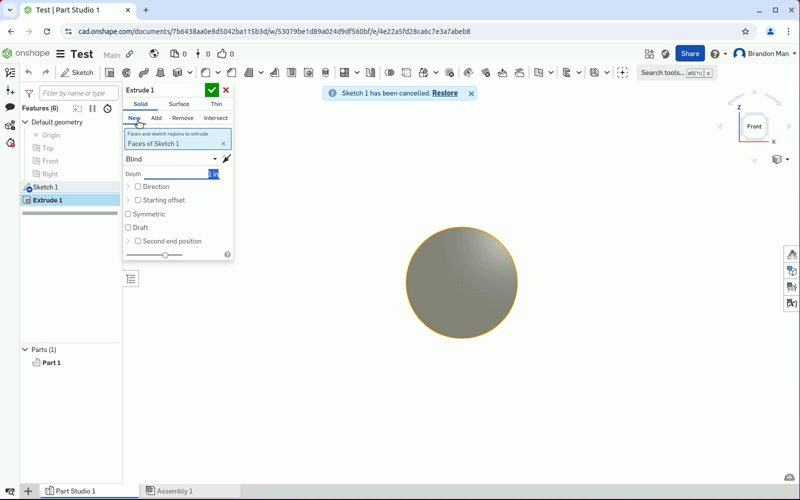
text(22.386)
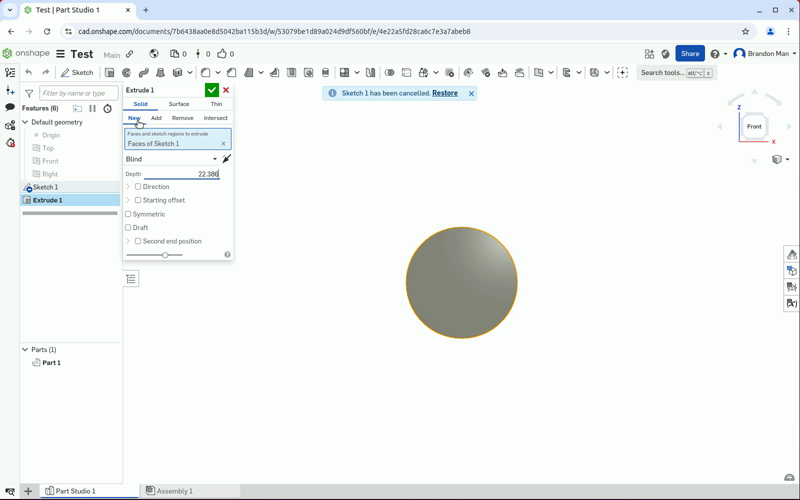
key(enter)
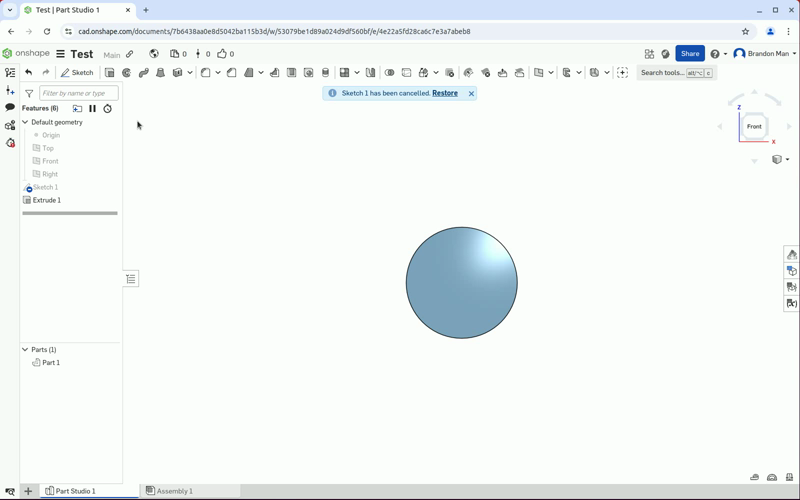
key(shift+h)
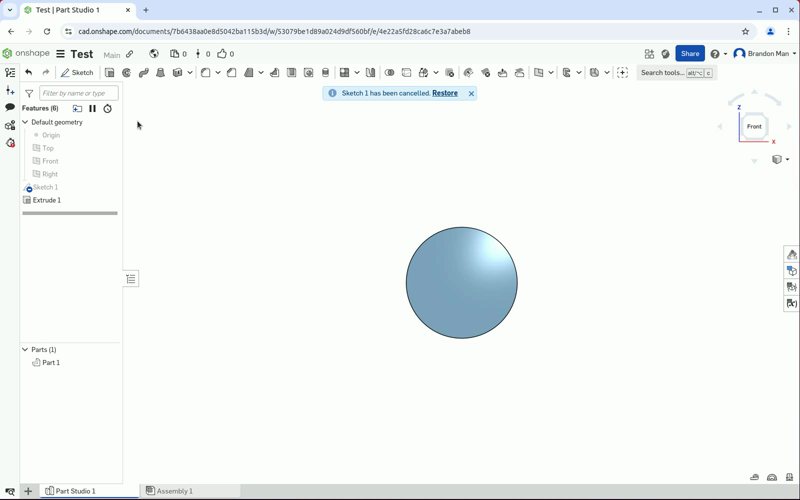
key(shift+h)
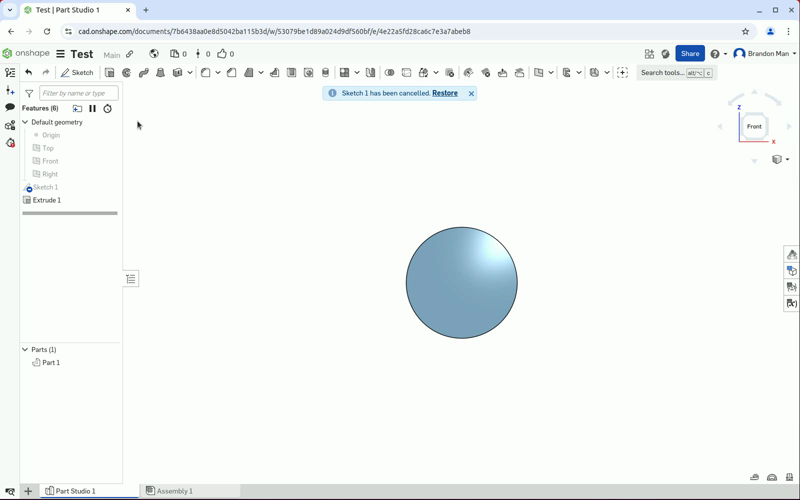
mouse_move(73, 189)
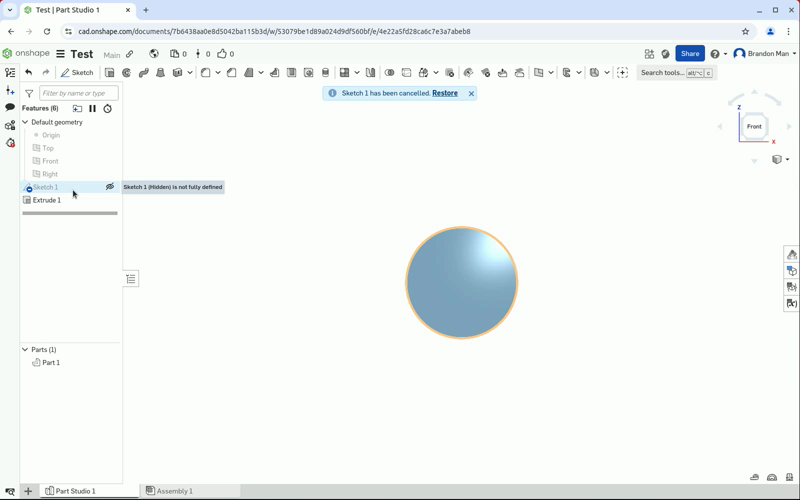
click(73, 189)
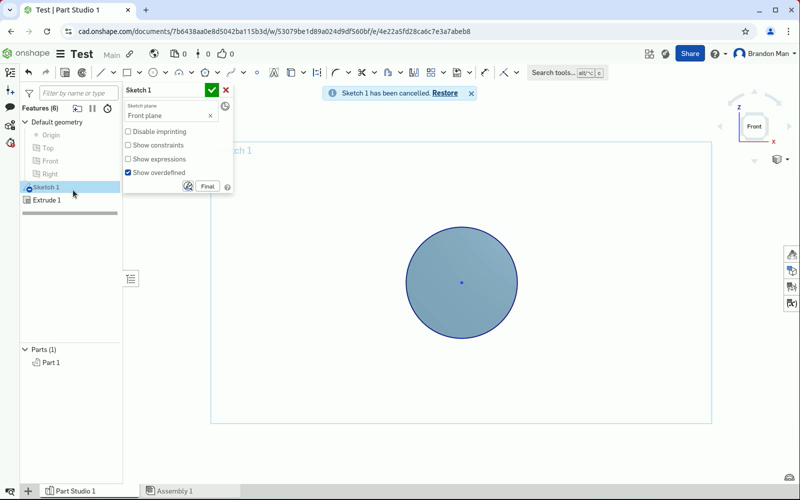
mouse_move(229, 92)
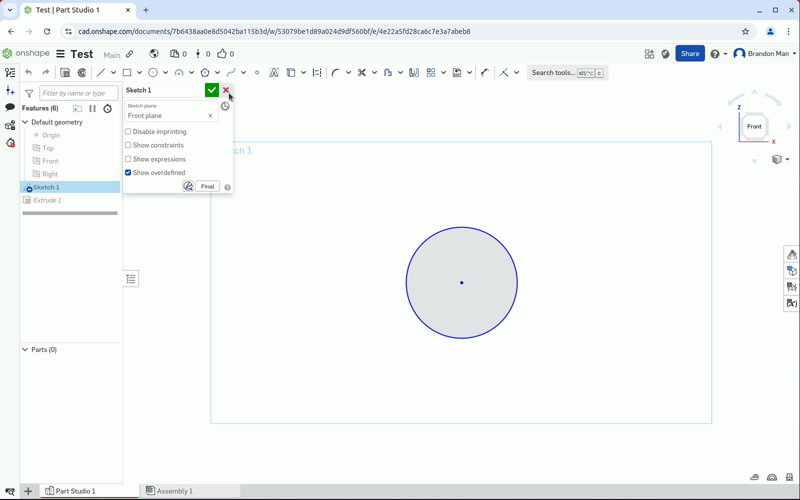
click(229, 92)
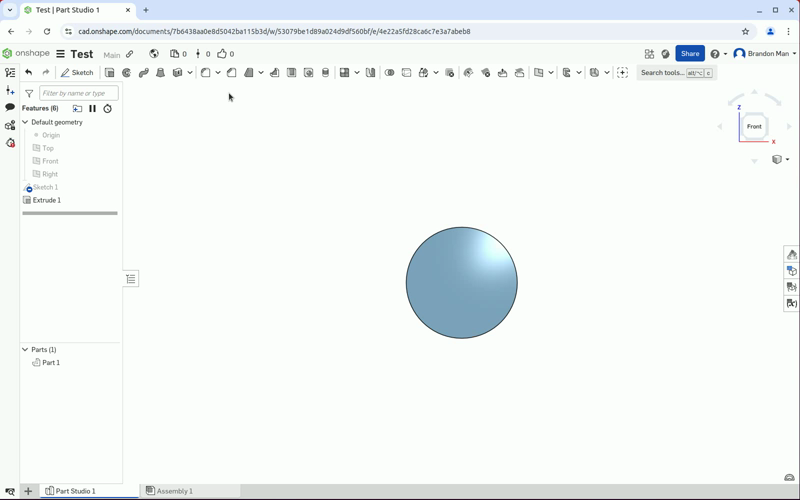
mouse_move(73, 352)
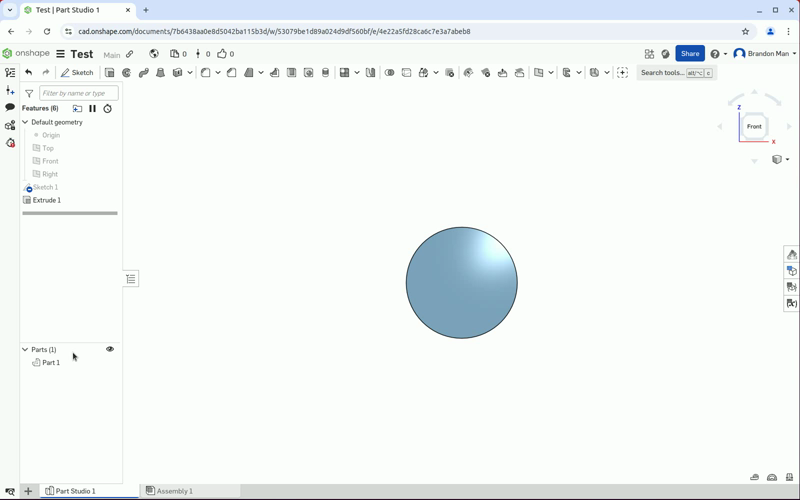
key(y)
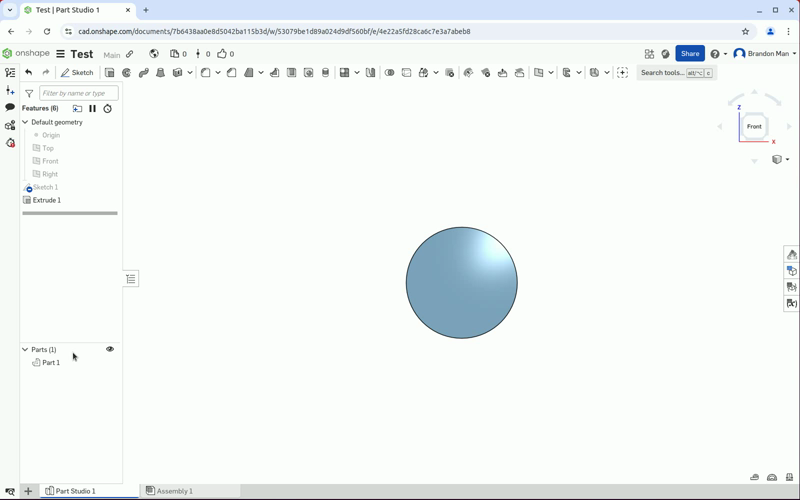
key(shift+p)
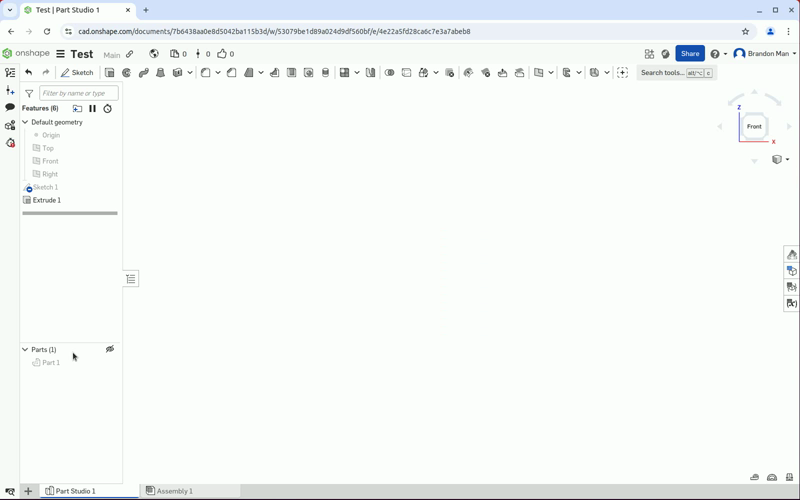
key(space)
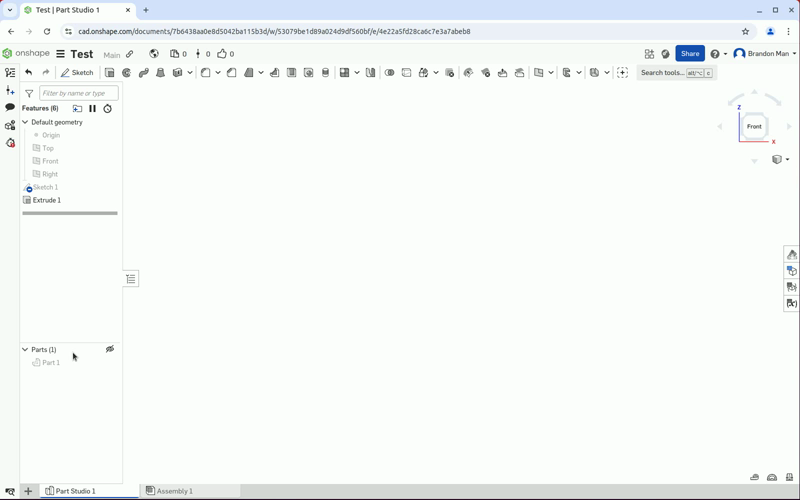
key_down(shift)
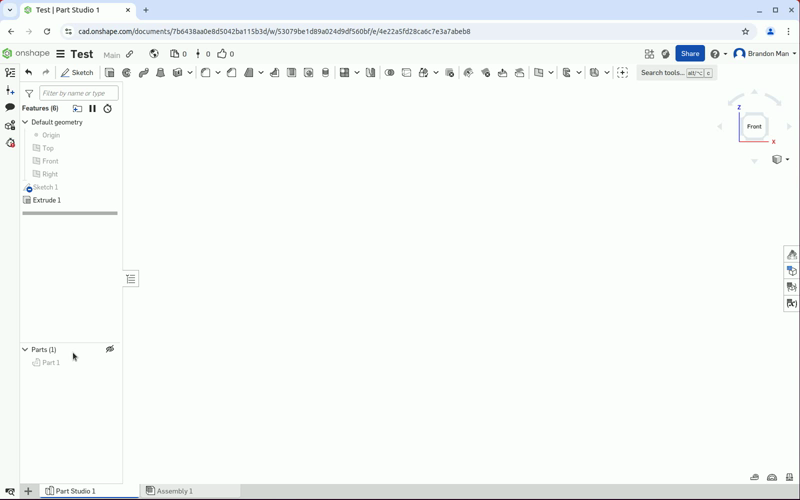
key(left)
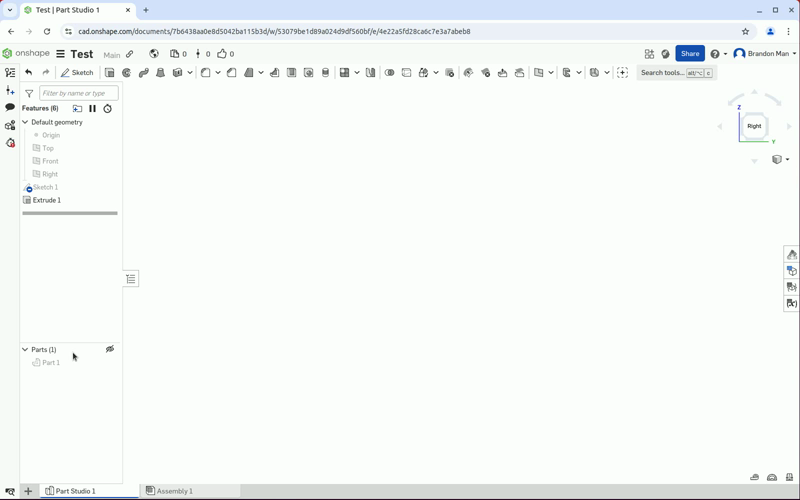
key_up(shift)
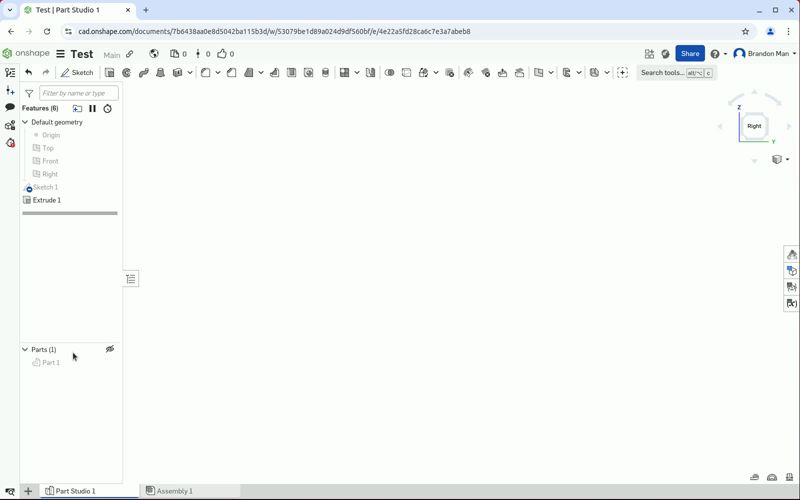
mouse_move(73, 352)
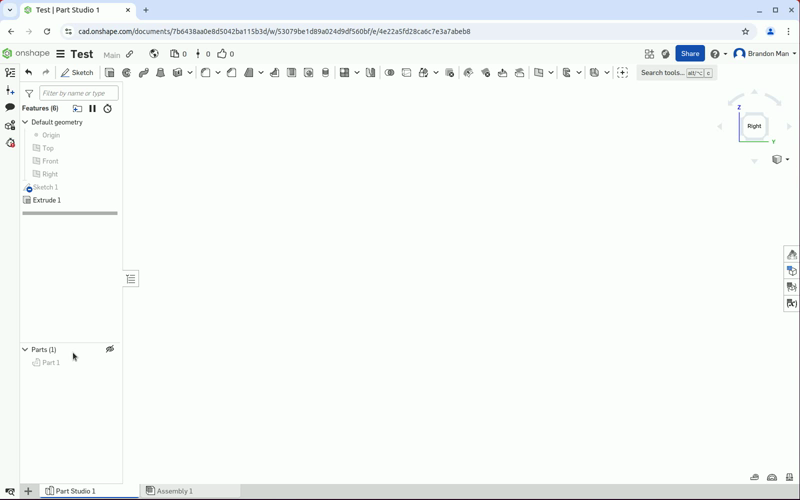
key(shift+y)
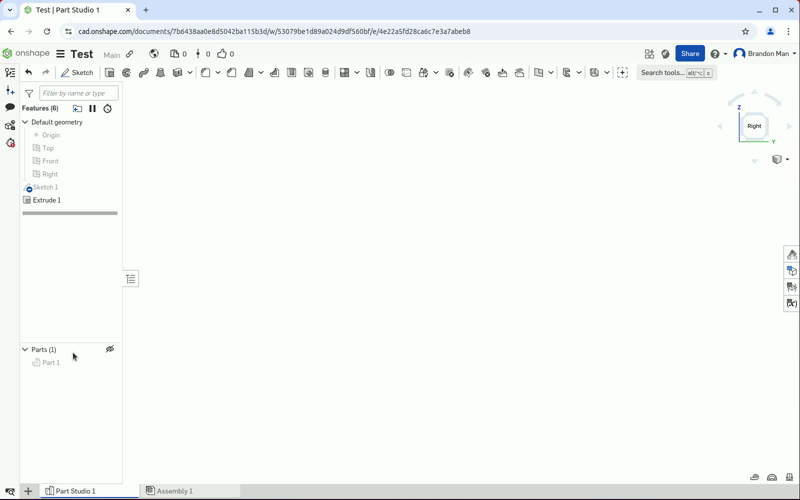
key(shift+s)
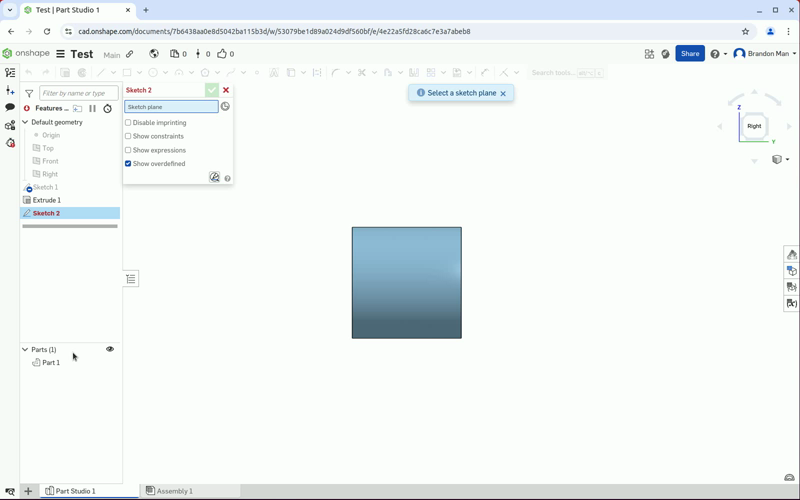
mouse_move(73, 176)
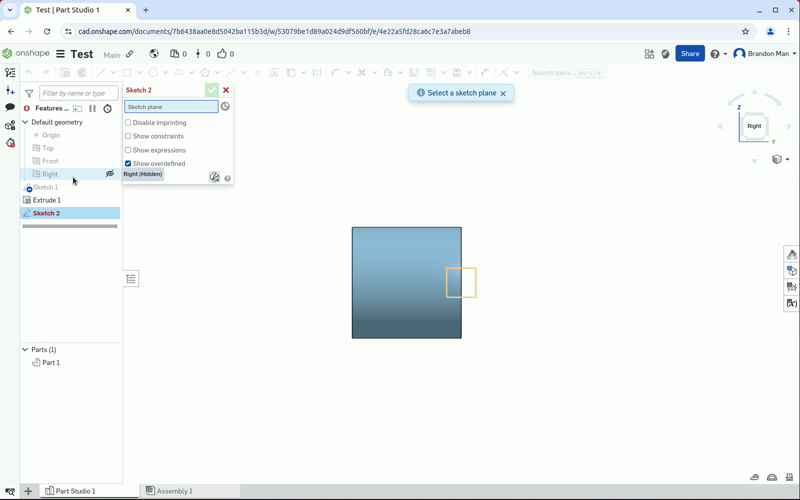
click(73, 176)
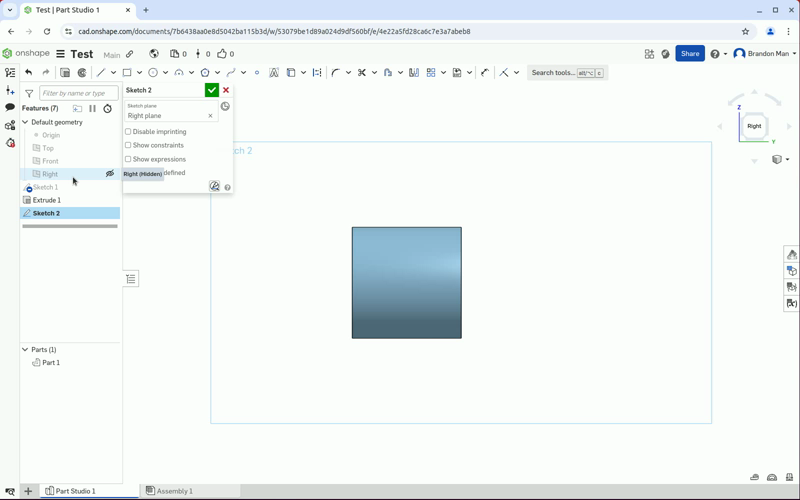
mouse_move(73, 352)
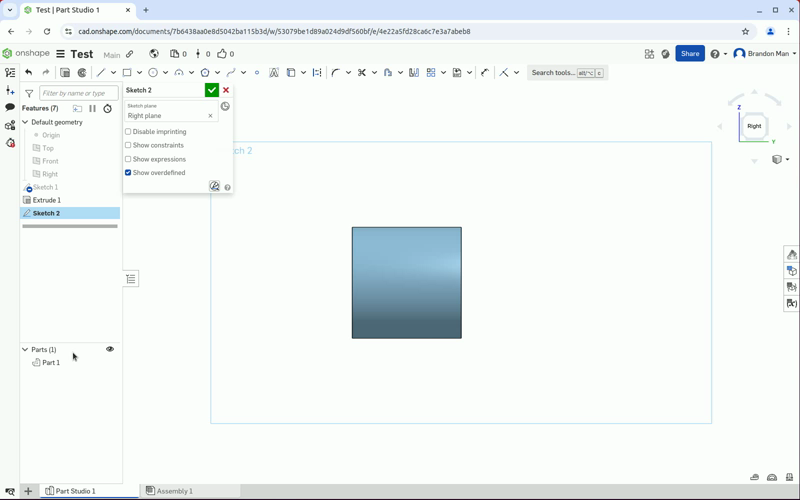
key(y)
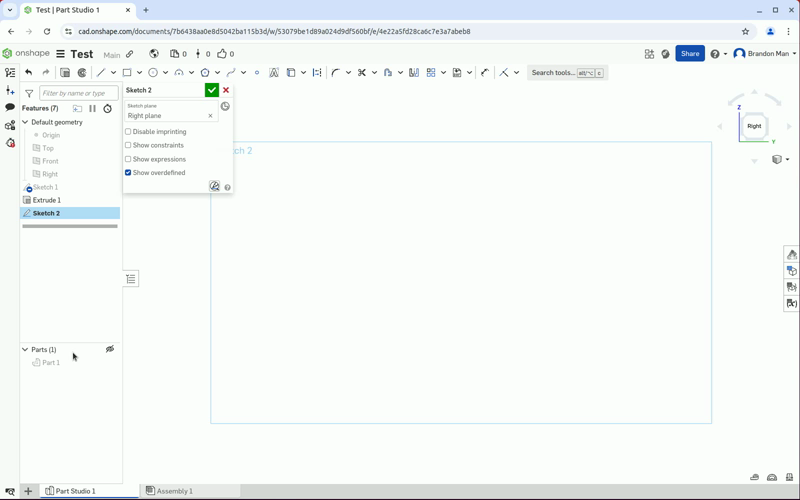
key(c)
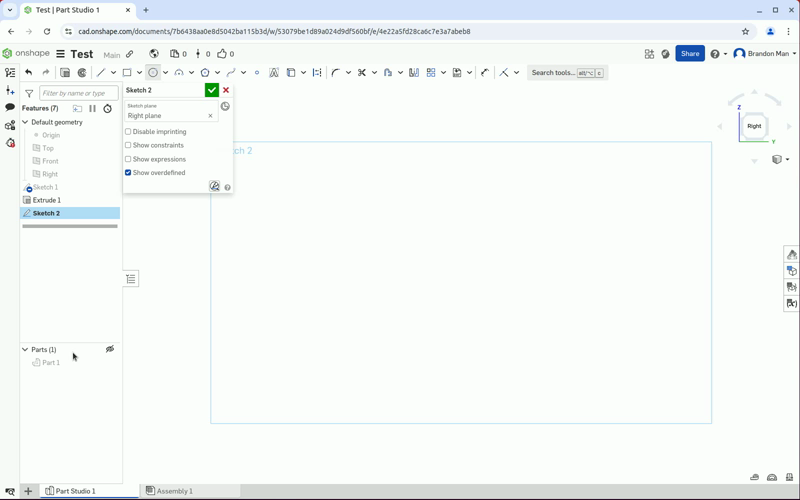
key_down(shift)
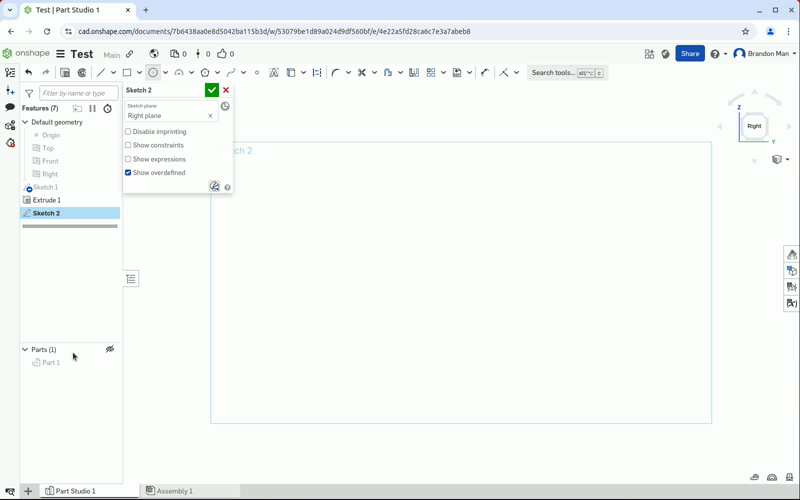
mouse_move(420, 282)
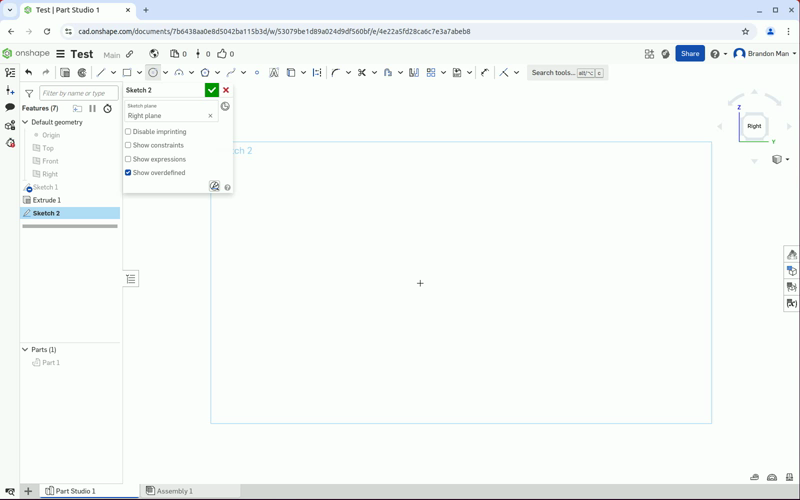
click(420, 282)
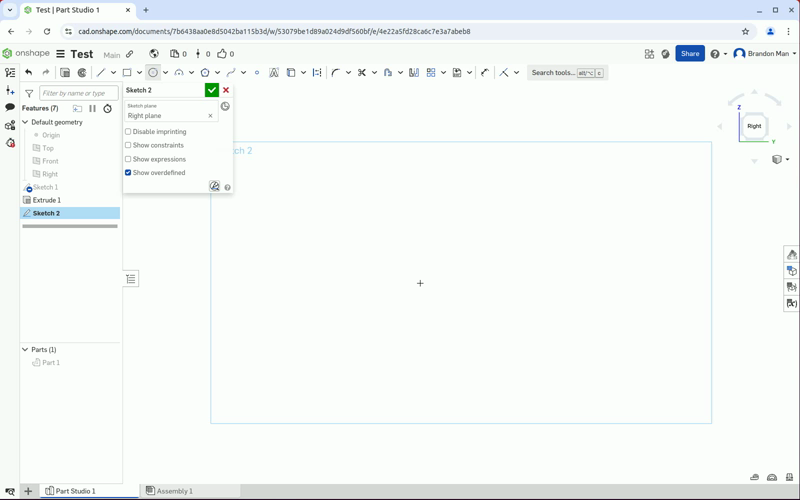
key_up(shift)
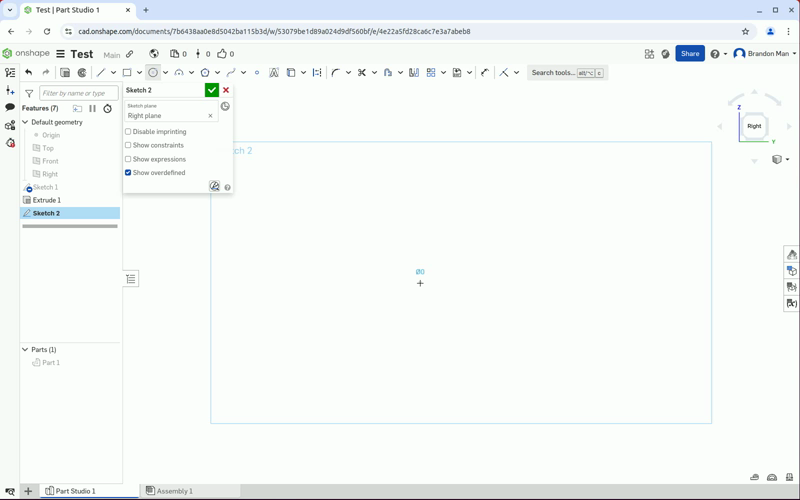
mouse_move(447, 282)
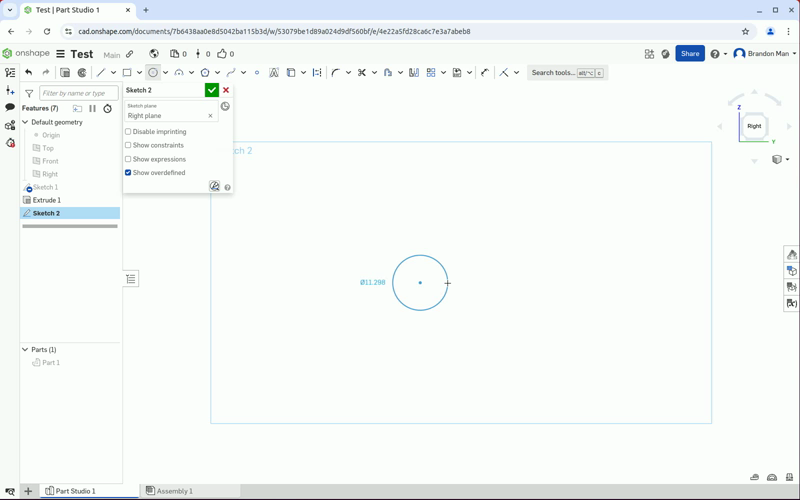
click(447, 282)
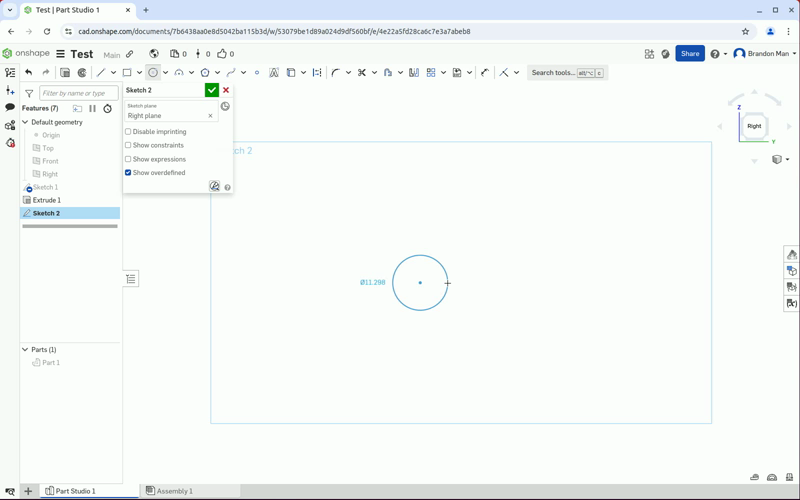
key(esc)
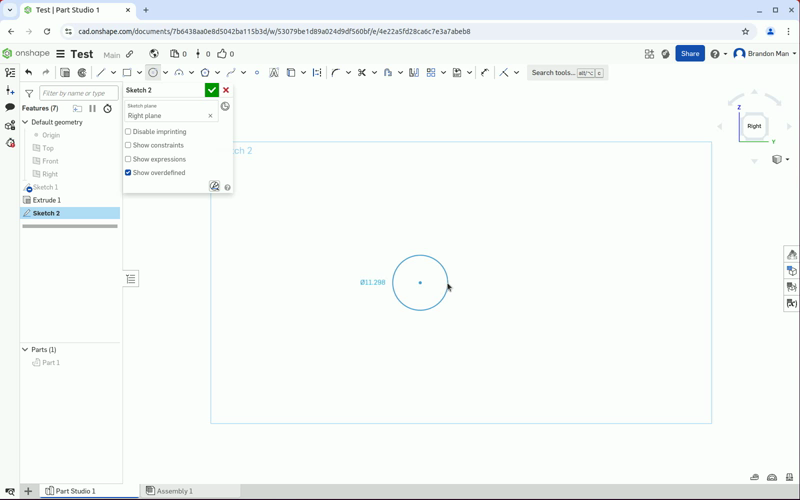
mouse_move(411, 277)
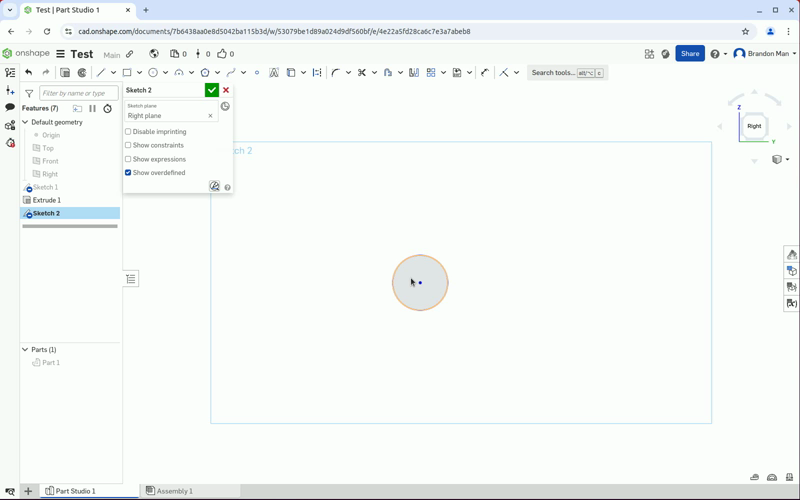
click(411, 277)
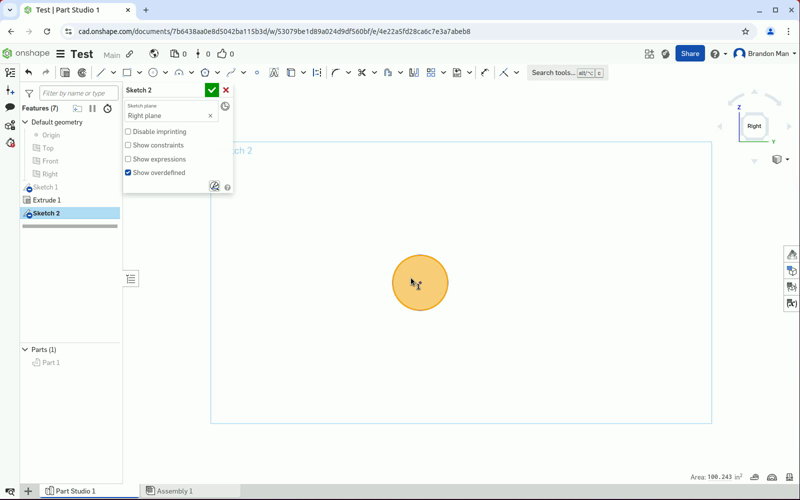
mouse_move(73, 352)
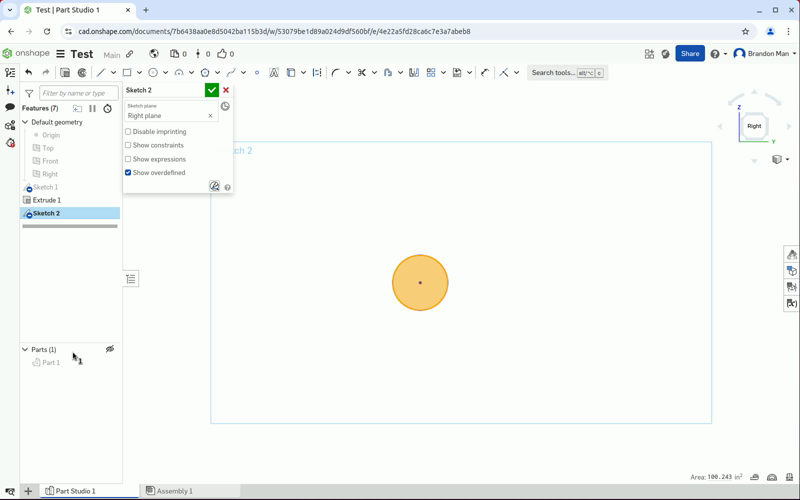
key(shift+y)
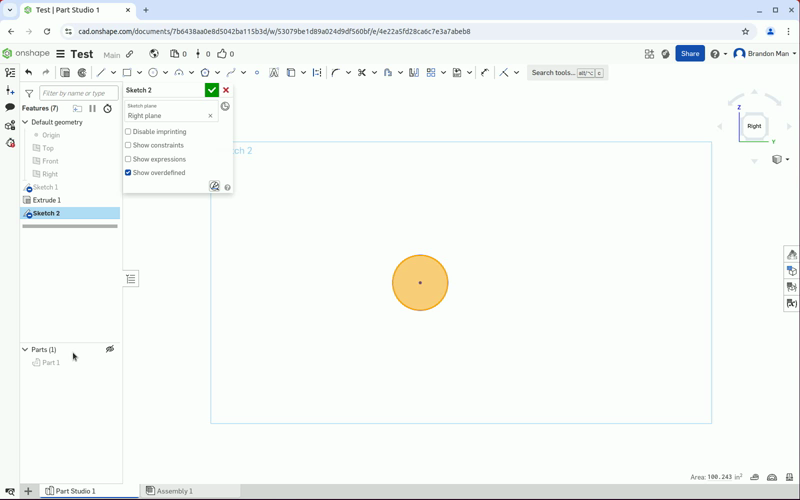
key(shift+e)
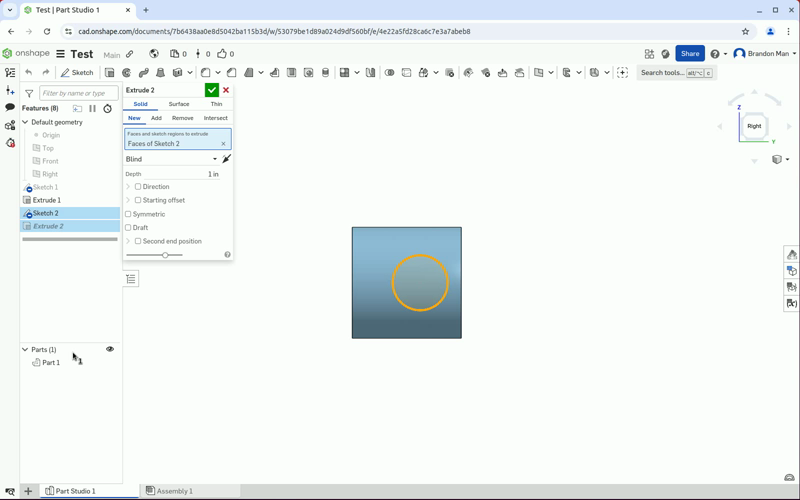
mouse_move(143, 106)
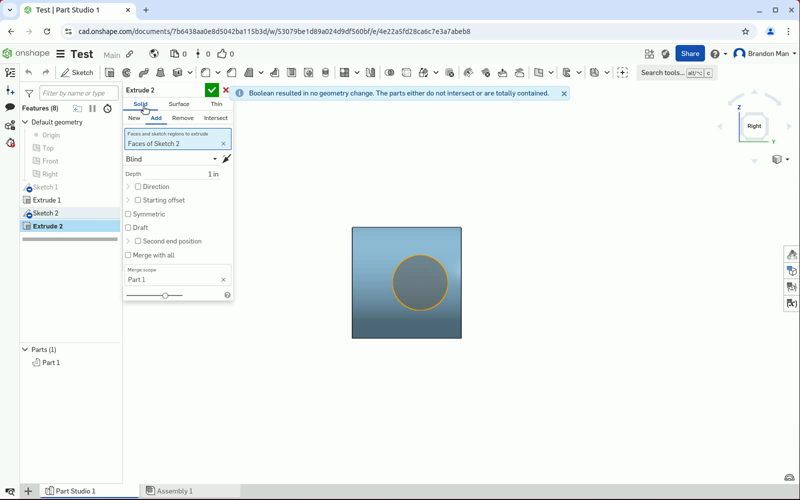
click(143, 106)
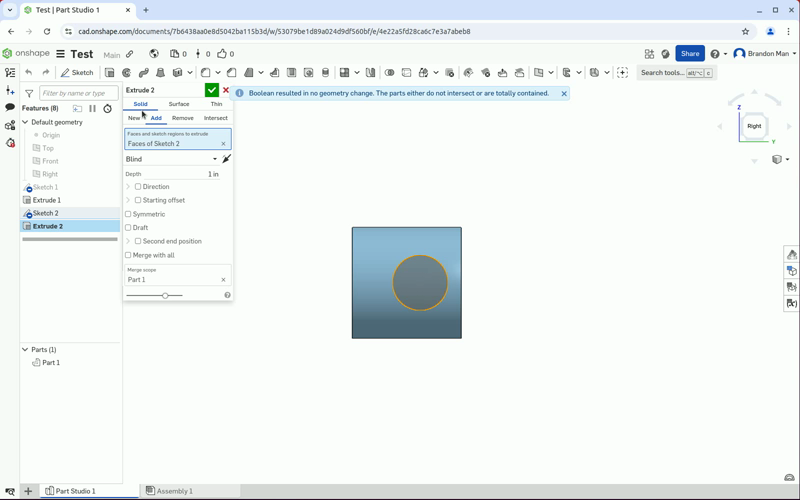
mouse_move(137, 120)
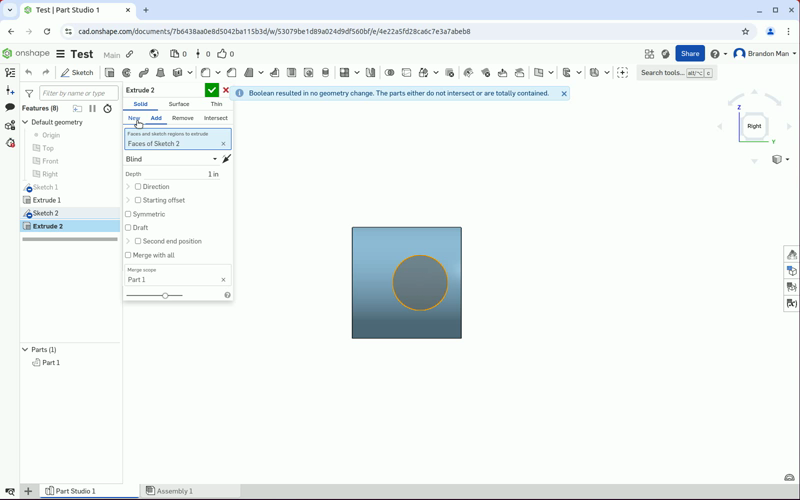
click(137, 120)
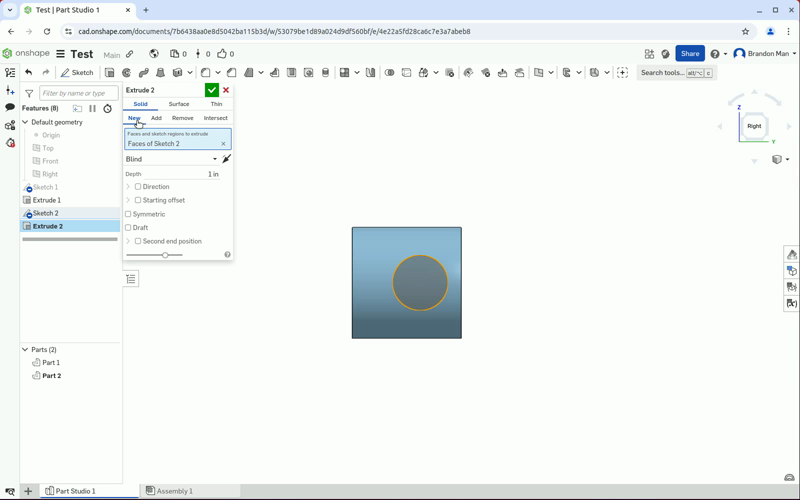
key(tab, 4)
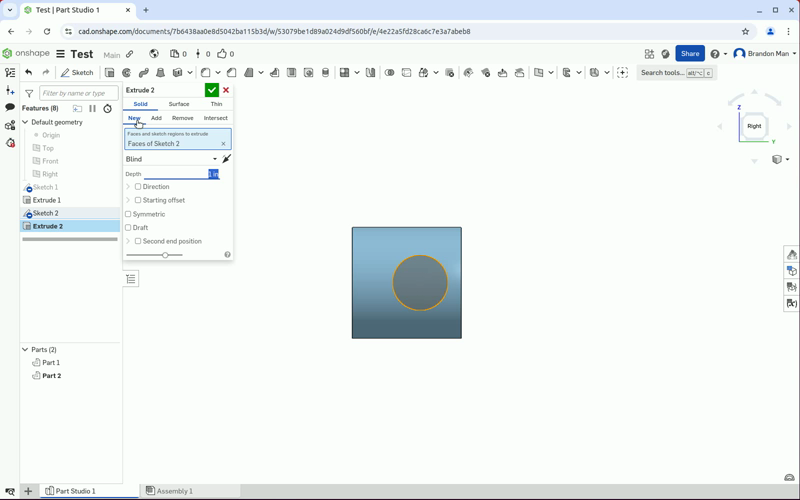
text(23.108)
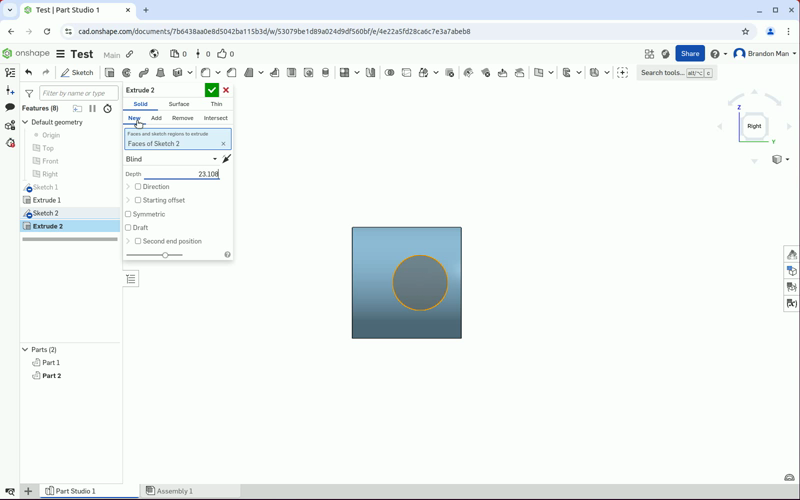
key(enter)
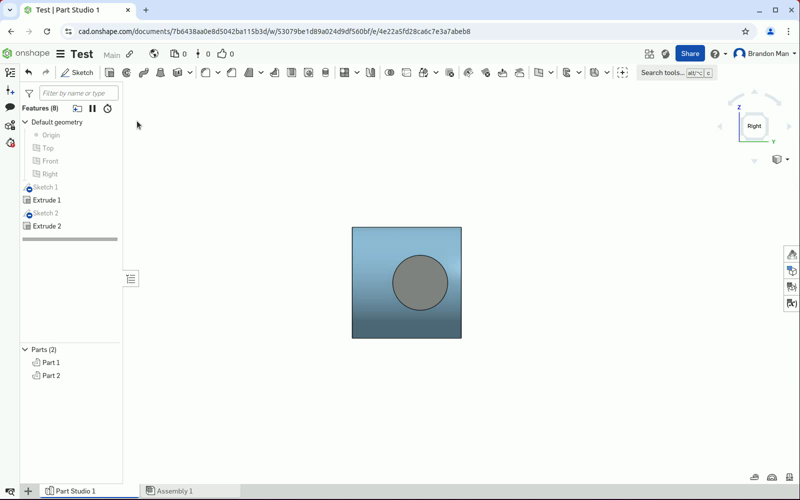
key(shift+h)
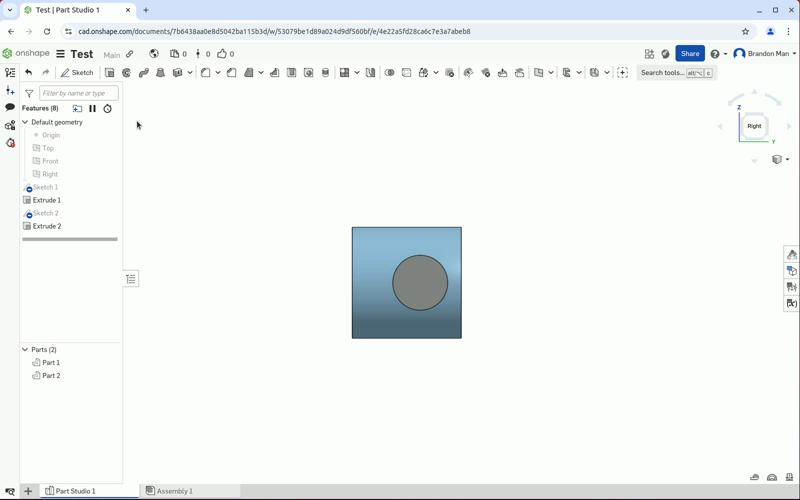
key(shift+h)
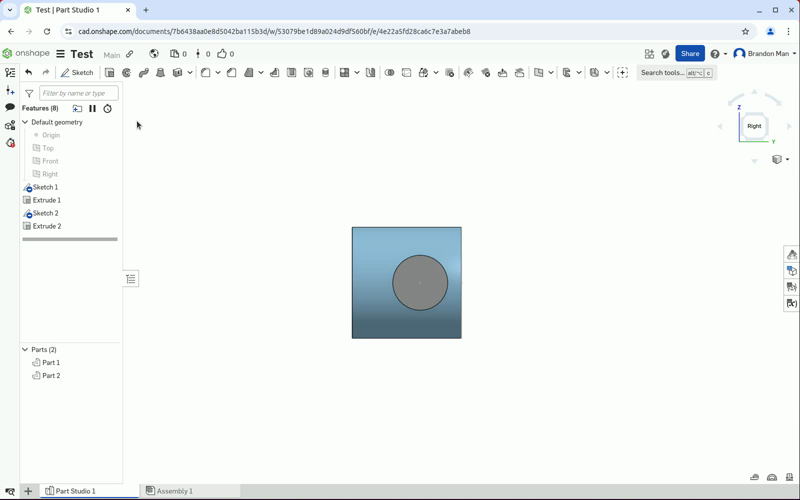
key(shift+7)
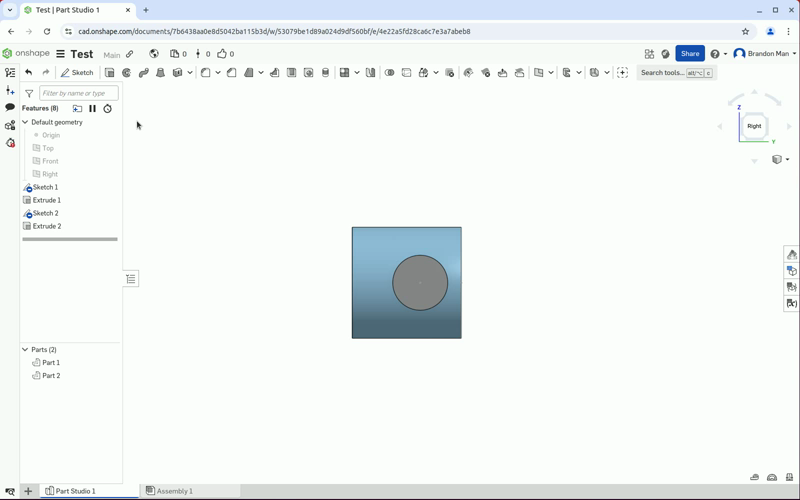
key(right, 2)
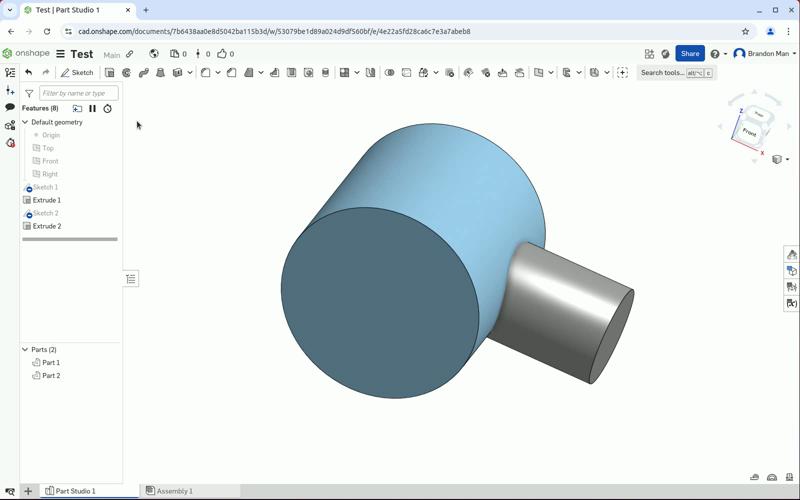
key(down, 2)
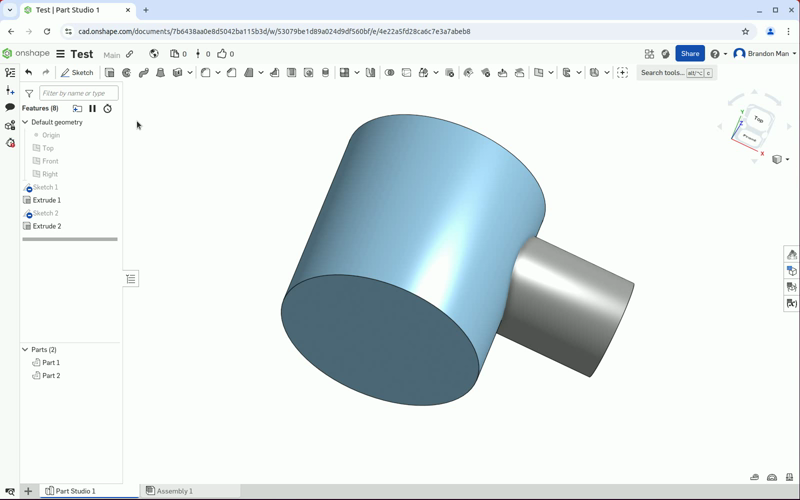
key(up, 2)
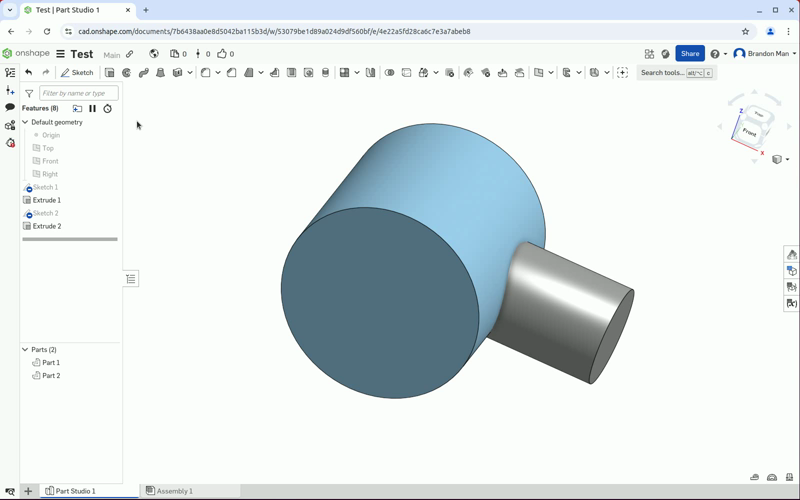
key(left, 2)
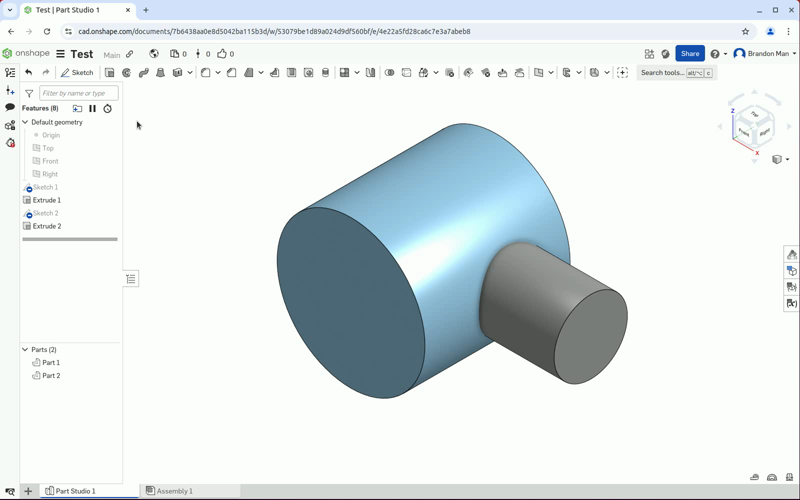
mouse_move(73, 189)
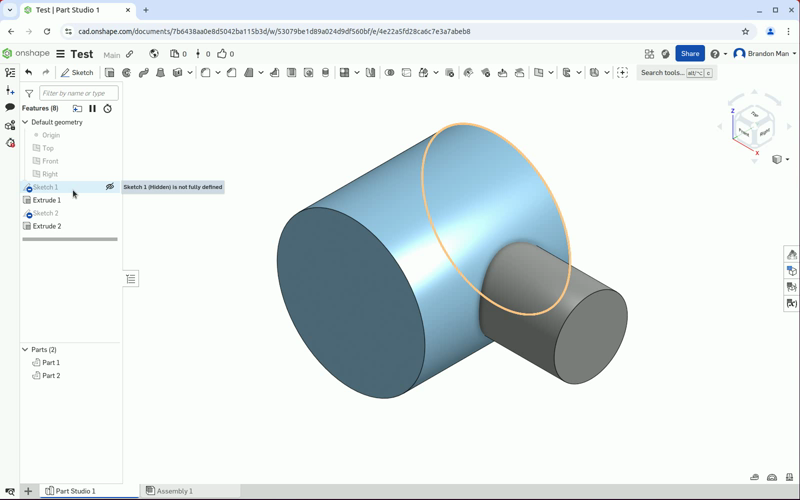
click(73, 189)